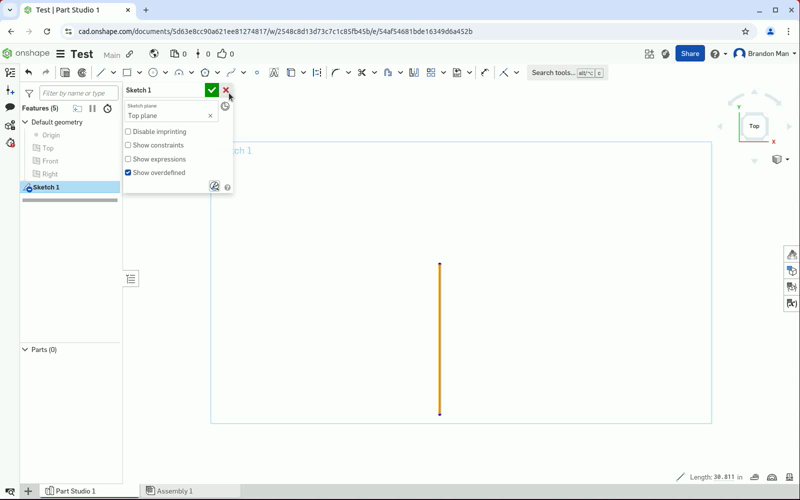
key(shift+h)
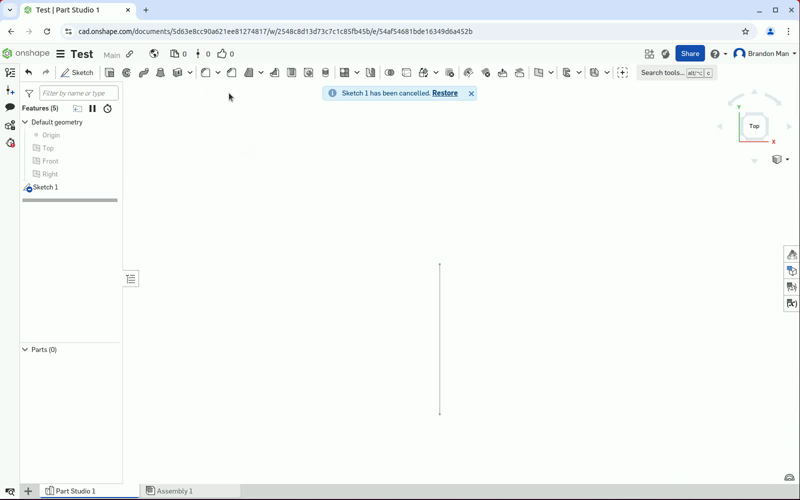
key(shift+s)
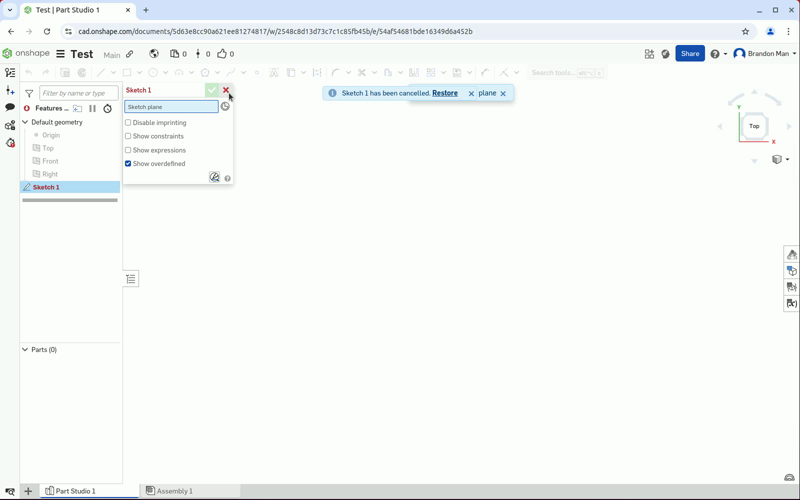
mouse_move(73, 150)
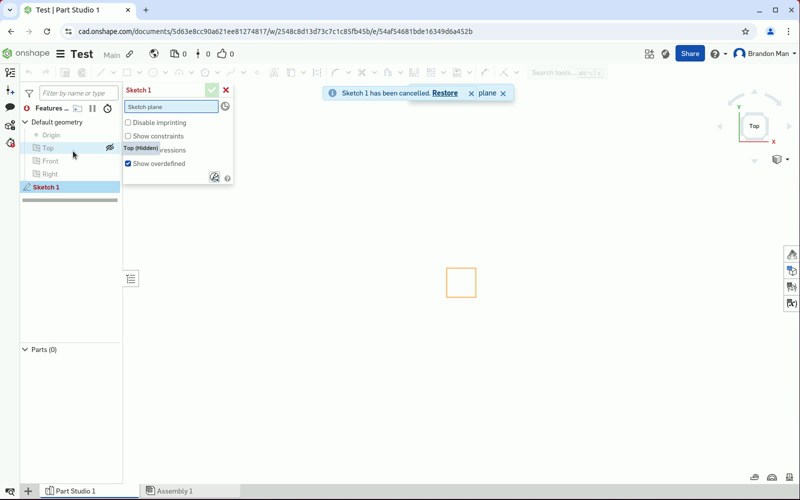
click(73, 150)
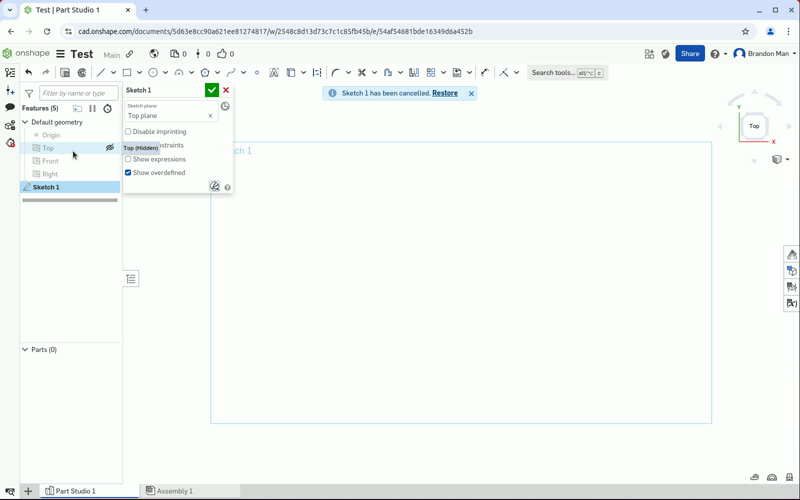
mouse_move(73, 352)
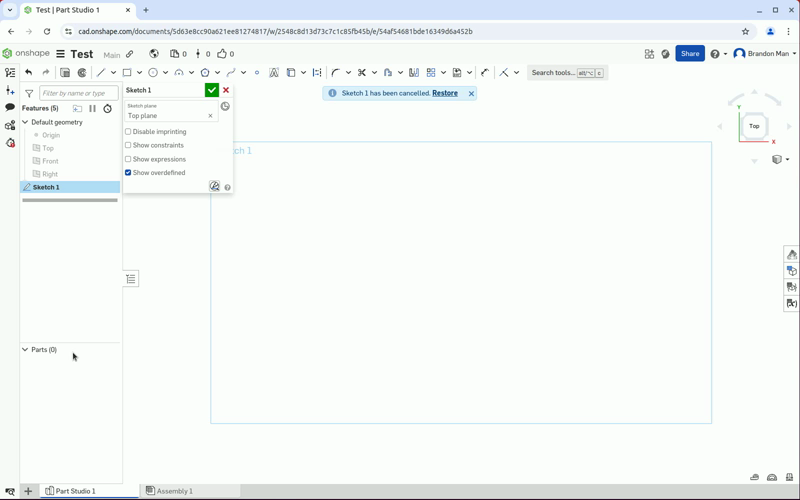
key(y)
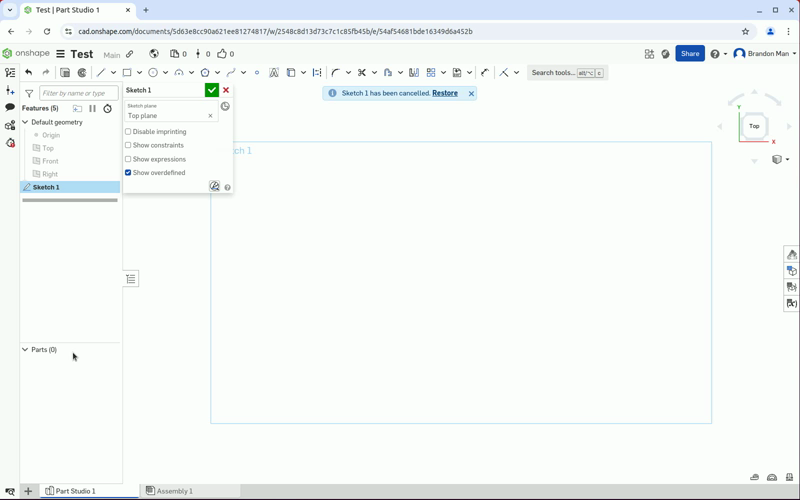
key(c)
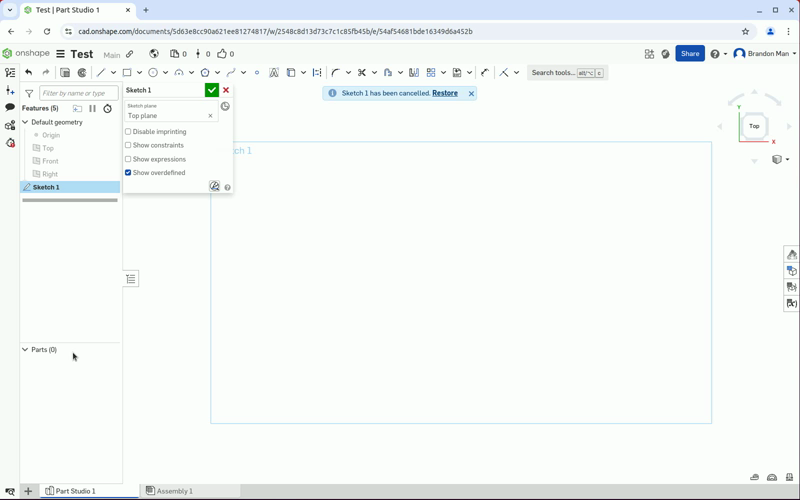
key_down(shift)
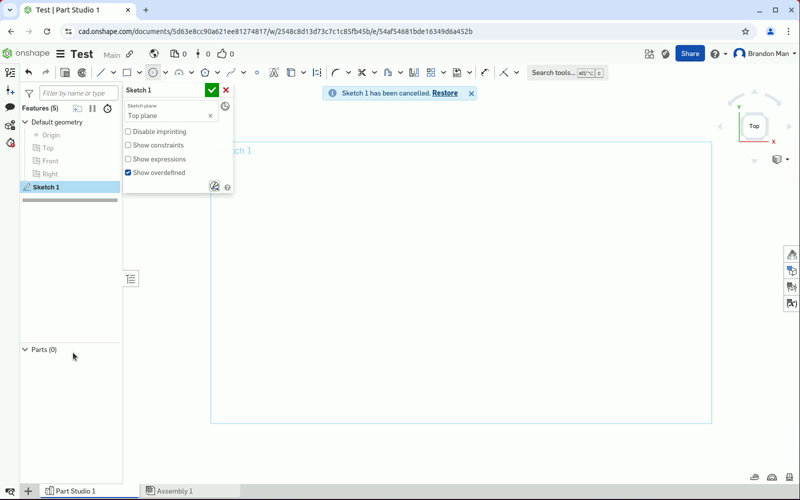
mouse_move(460, 282)
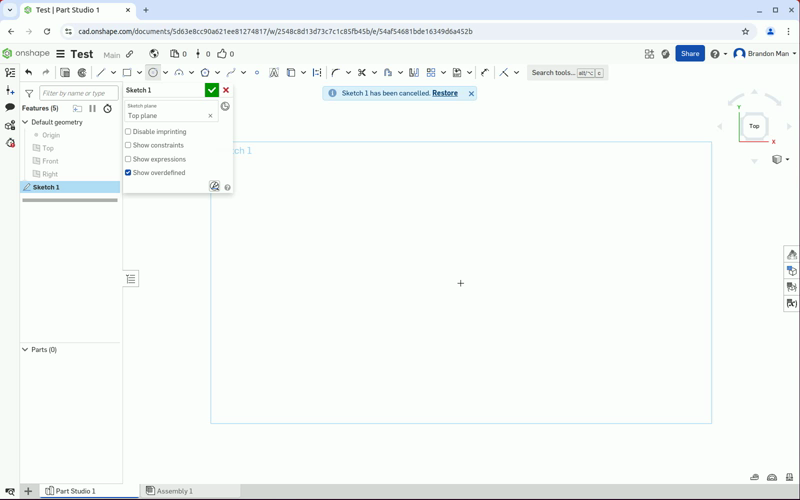
click(460, 282)
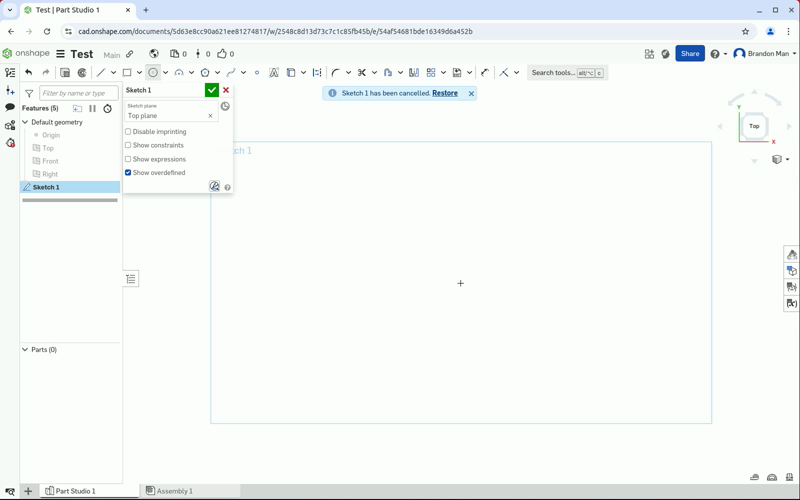
key_up(shift)
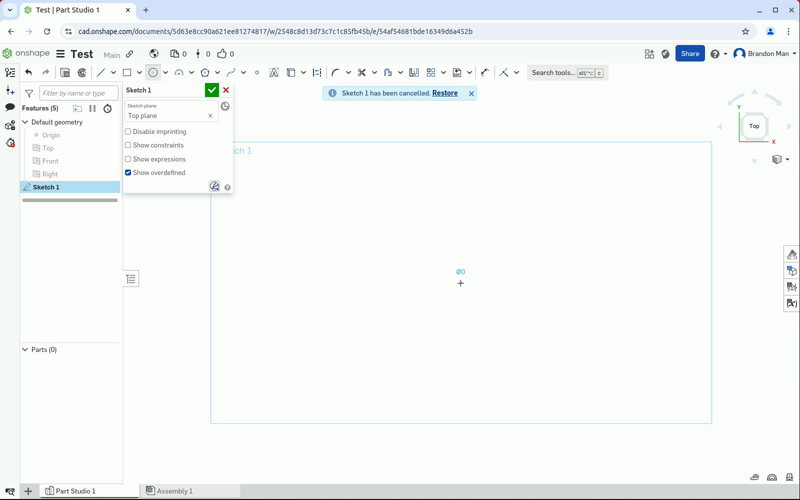
mouse_move(537, 282)
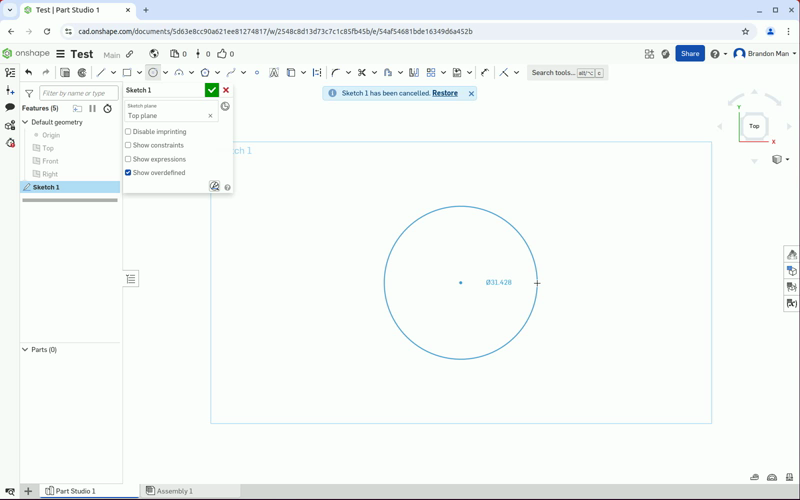
click(537, 282)
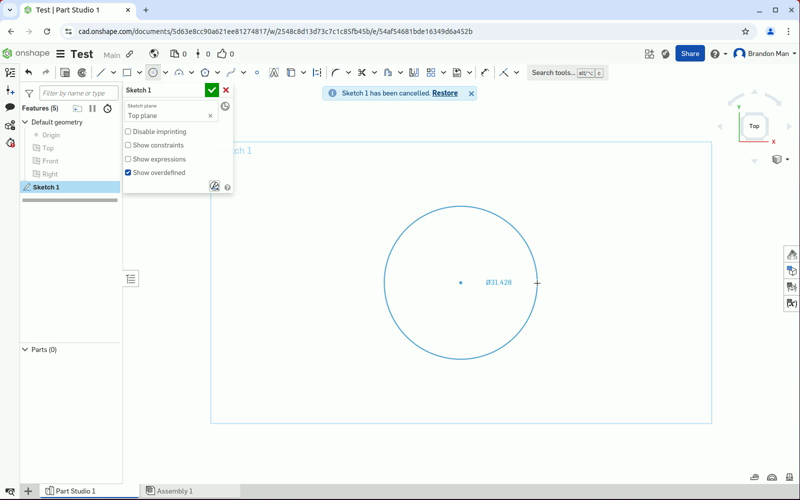
key(esc)
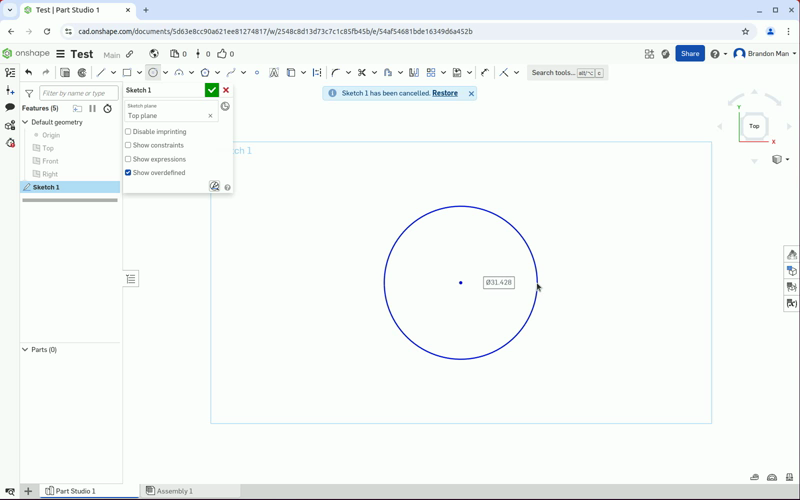
mouse_move(512, 312)
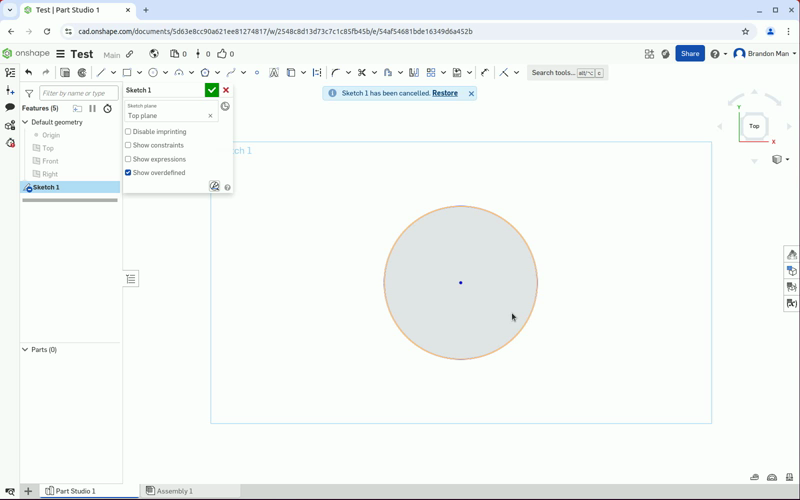
click(512, 312)
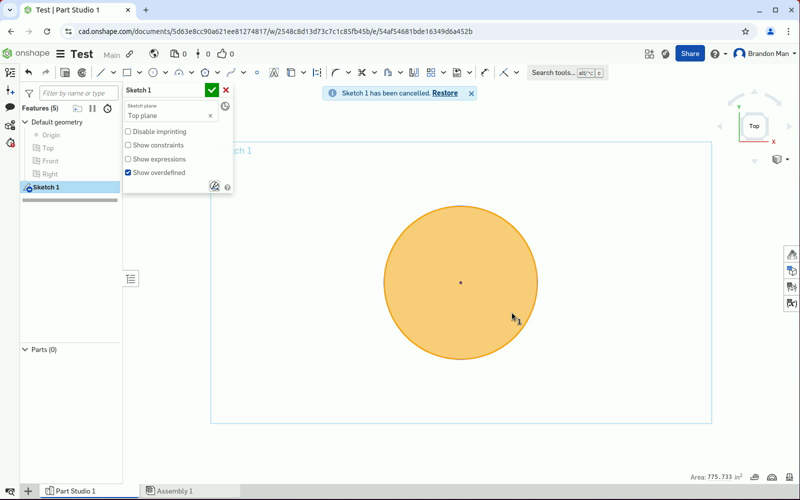
mouse_move(73, 352)
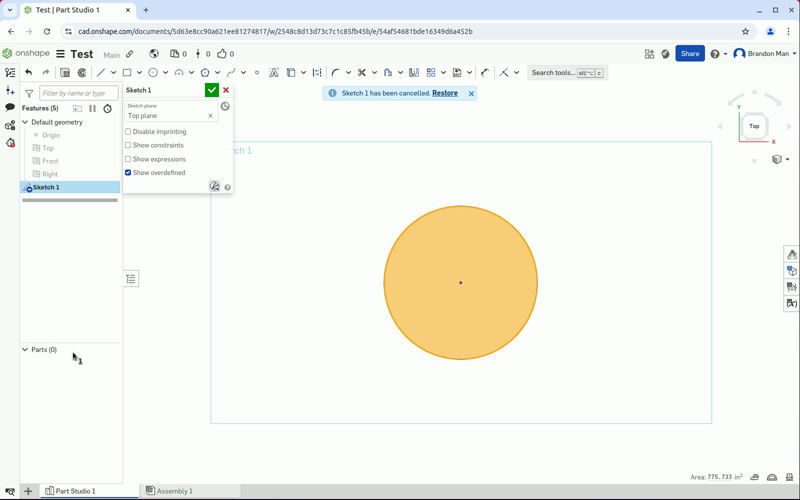
key(shift+y)
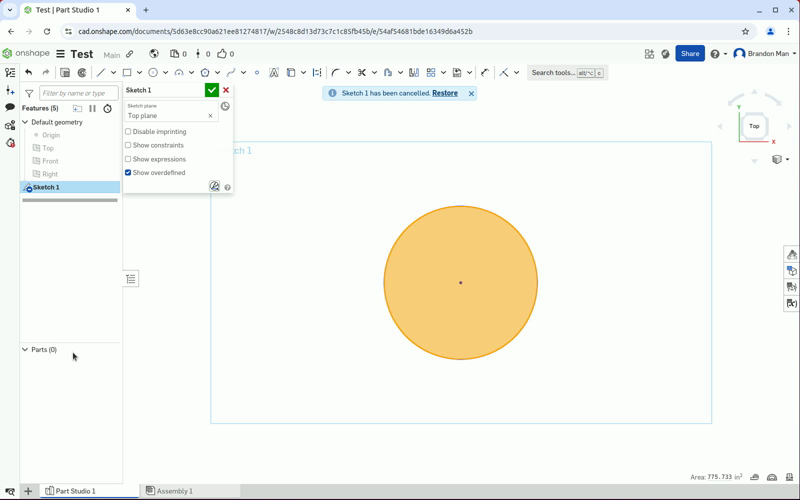
key(shift+e)
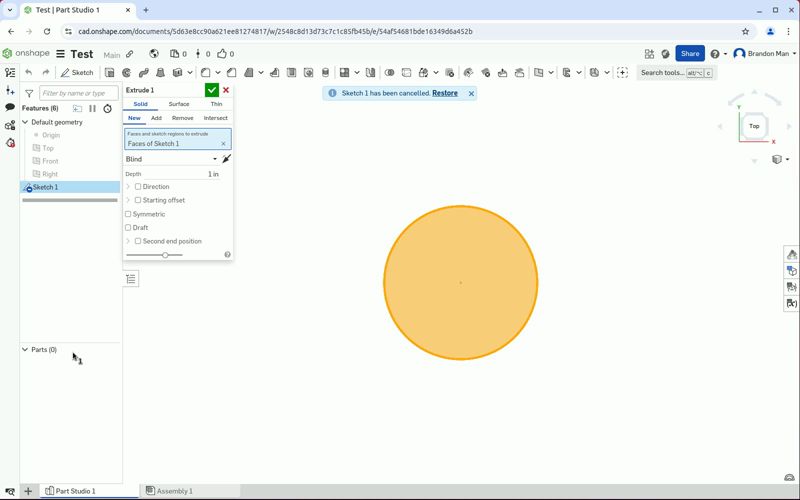
mouse_move(143, 106)
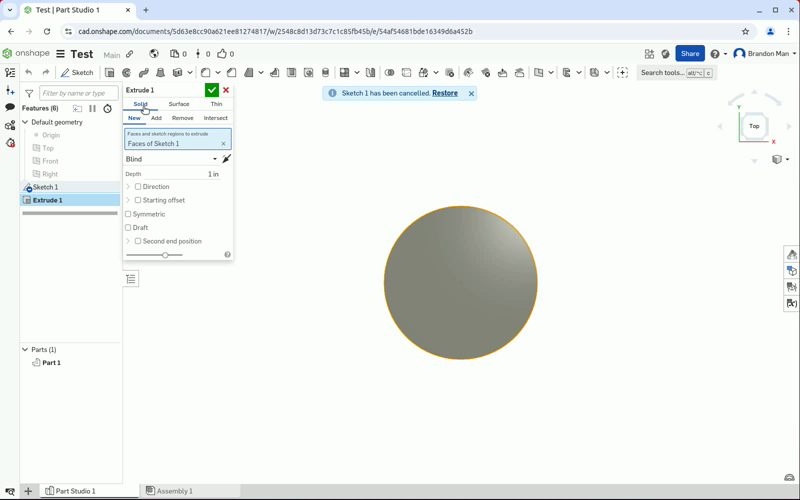
click(143, 106)
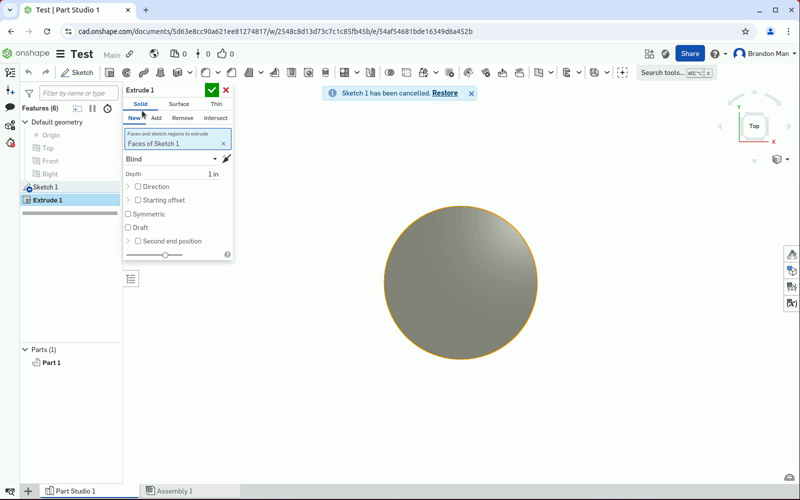
mouse_move(137, 120)
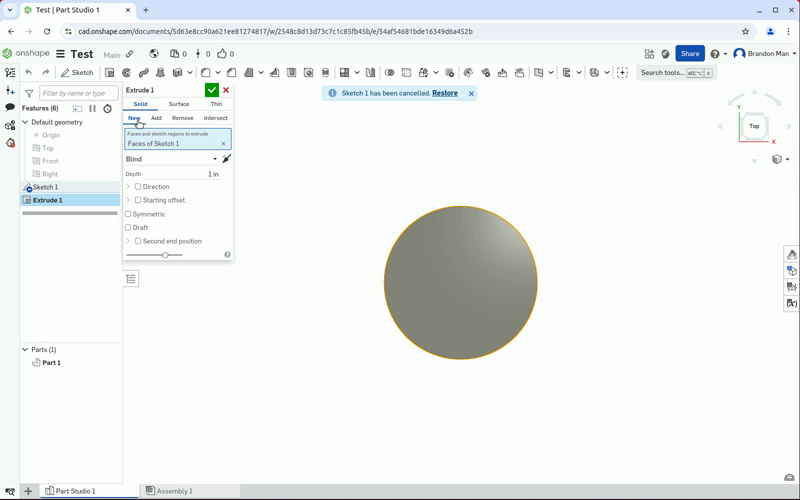
click(137, 120)
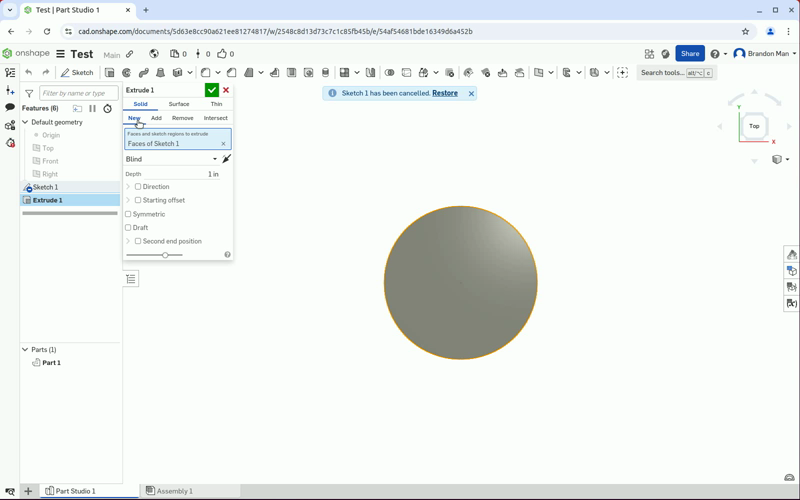
key(tab, 4)
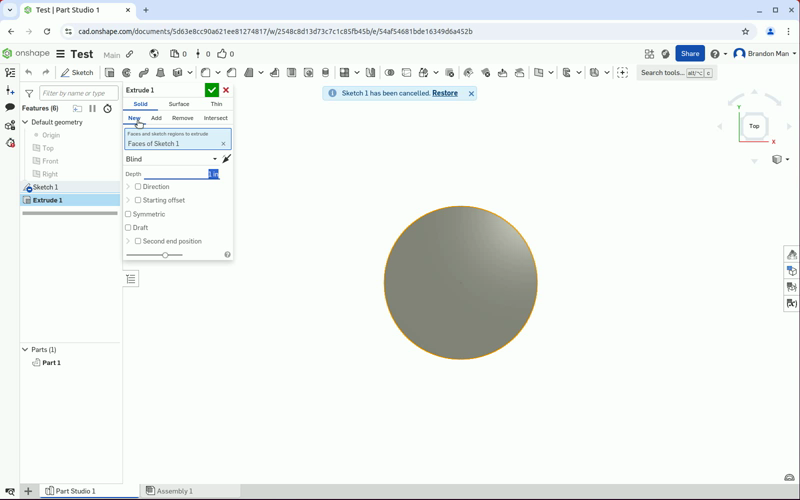
text(23.108)
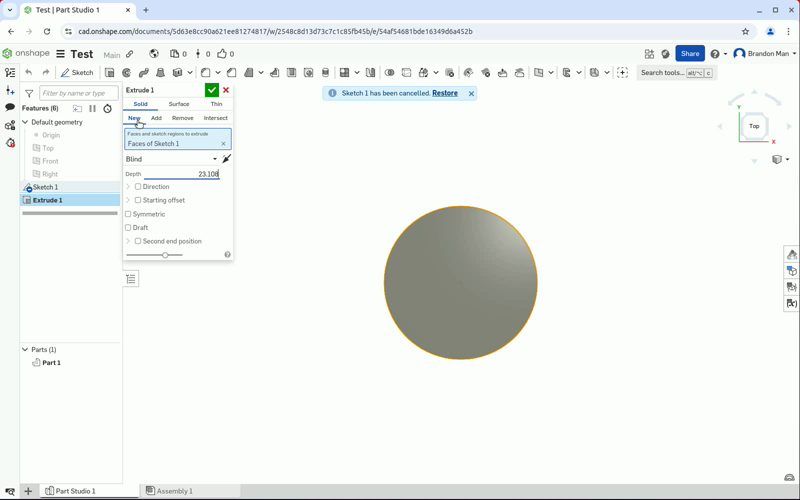
key(enter)
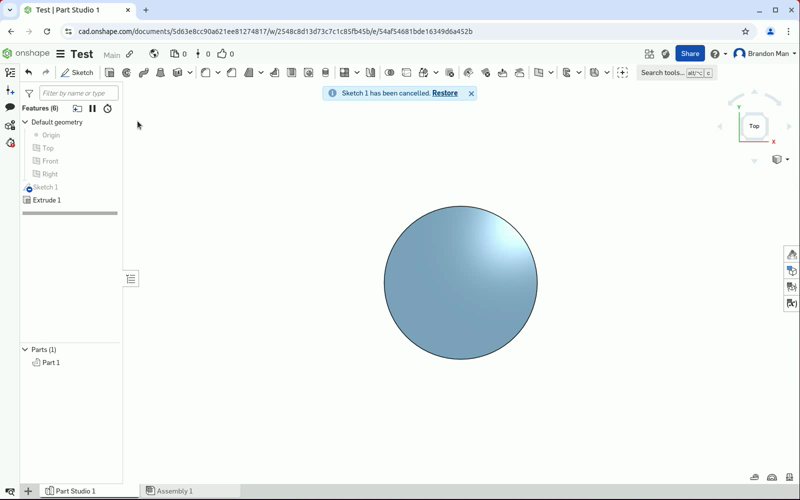
key(shift+h)
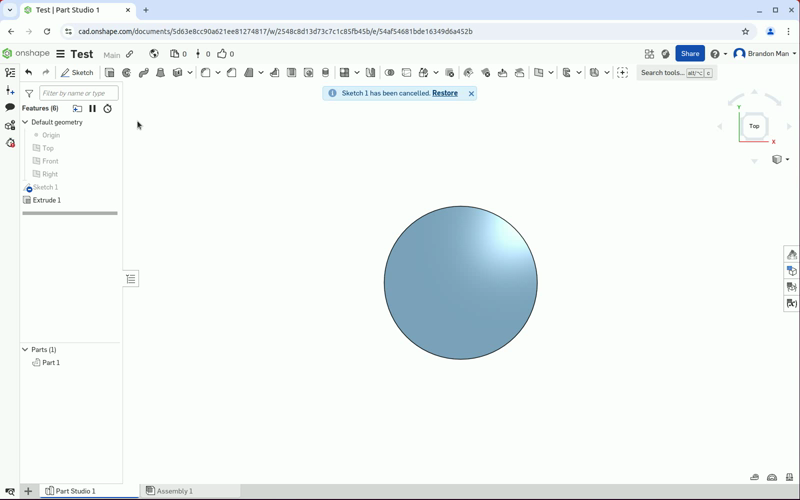
key(shift+h)
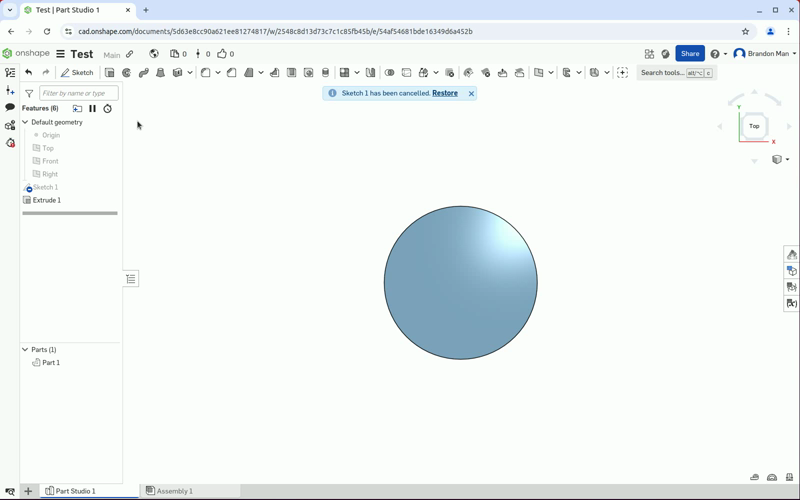
mouse_move(73, 189)
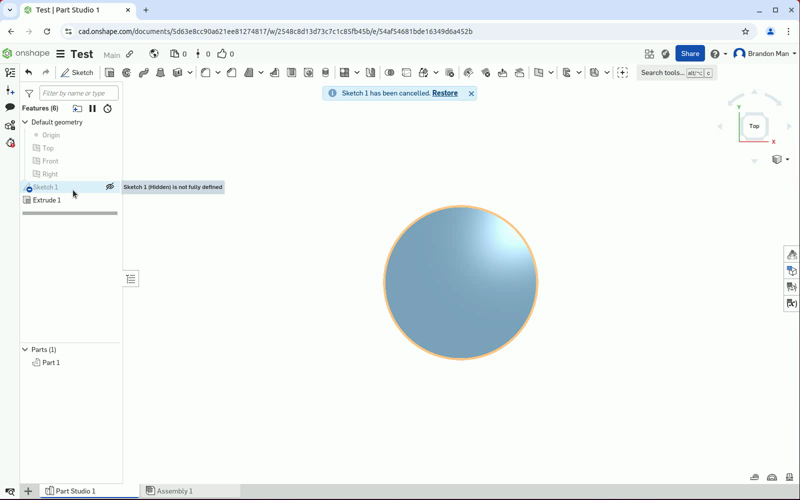
click(73, 189)
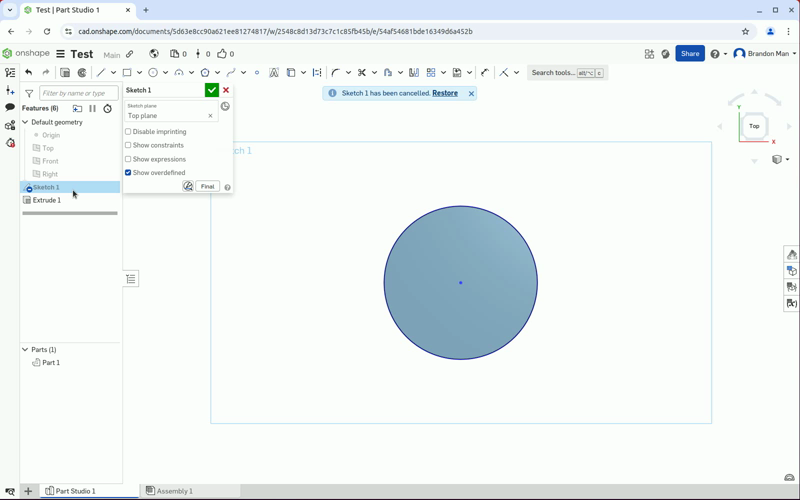
mouse_move(229, 92)
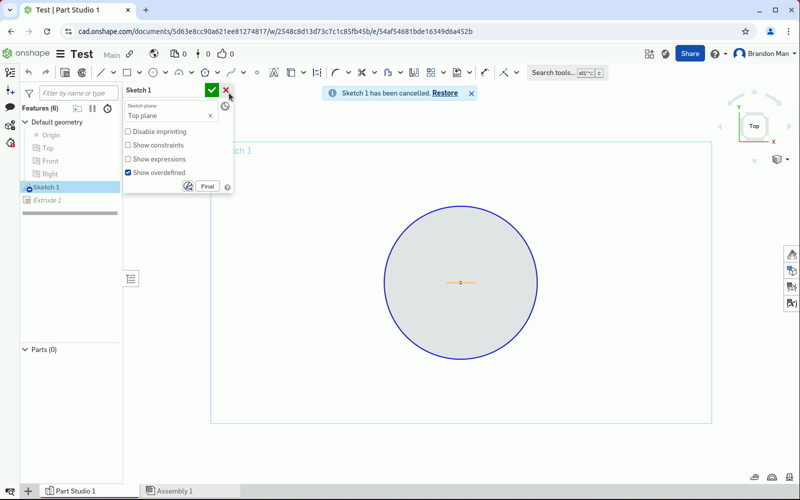
click(229, 92)
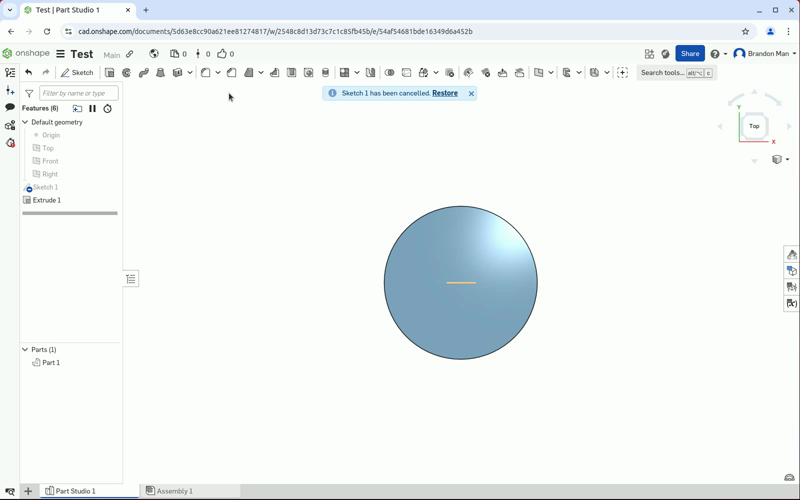
mouse_move(541, 75)
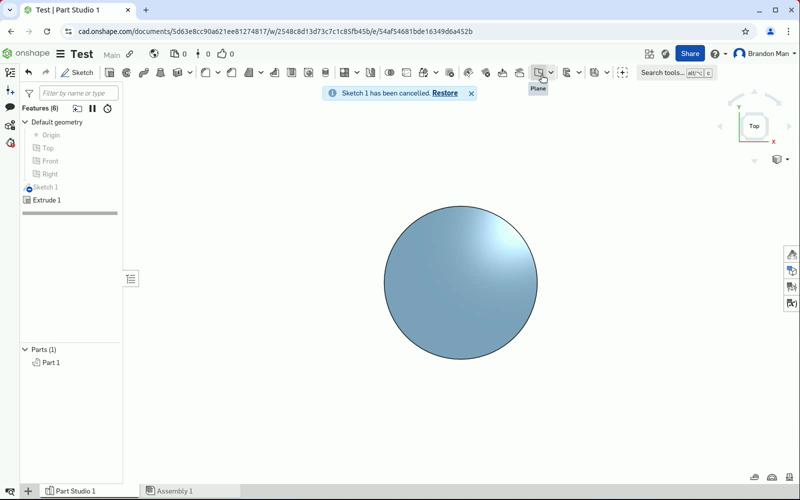
click(541, 75)
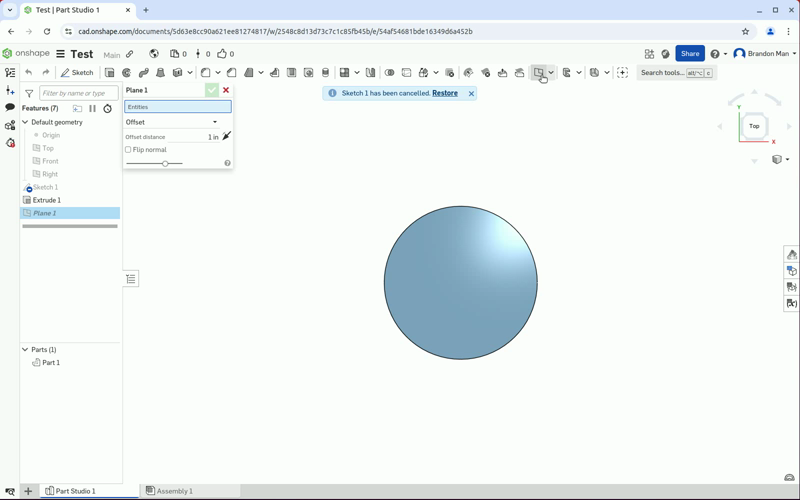
mouse_move(73, 150)
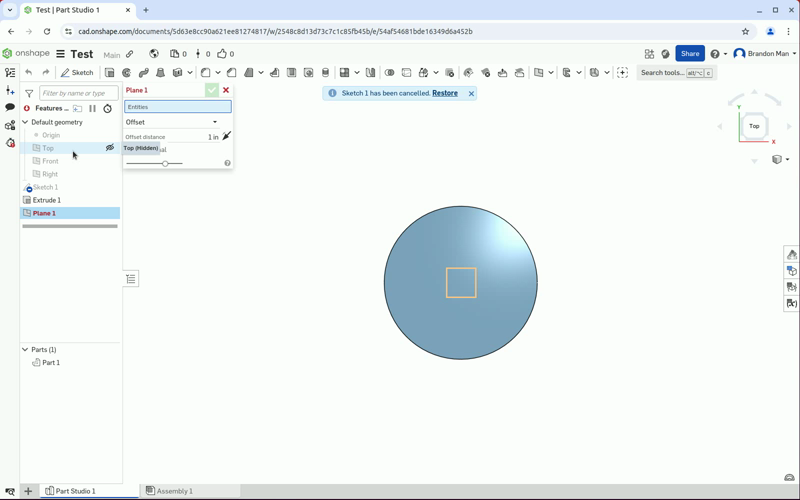
click(73, 150)
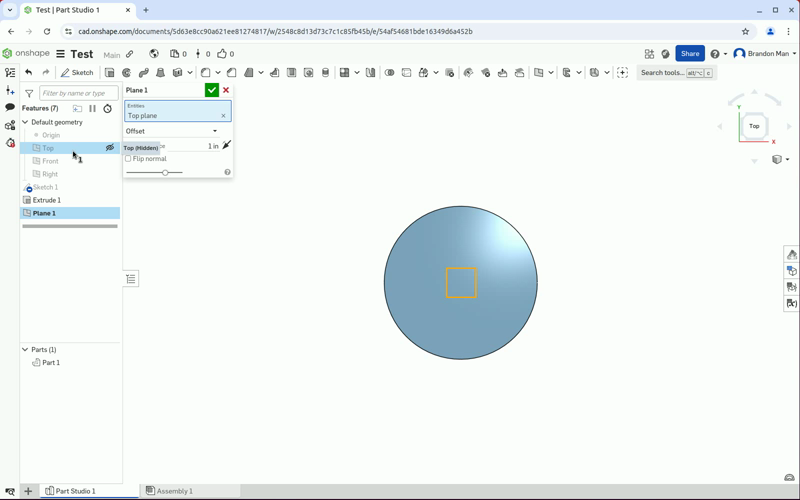
key(tab, 2)
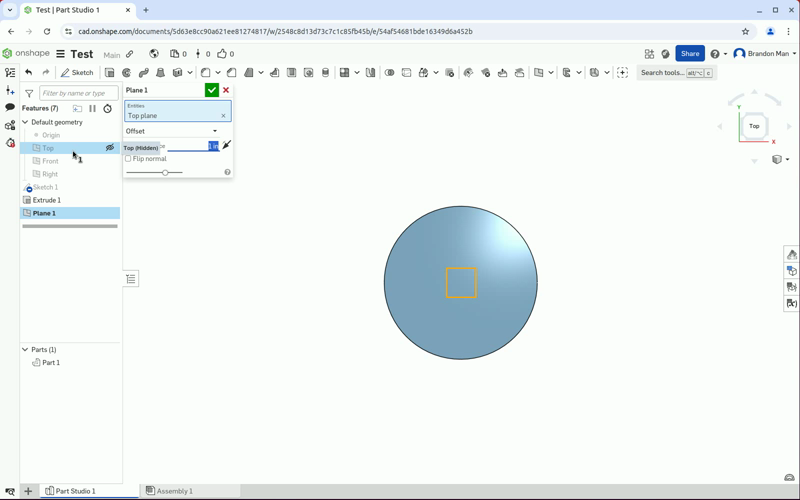
text(23.108)
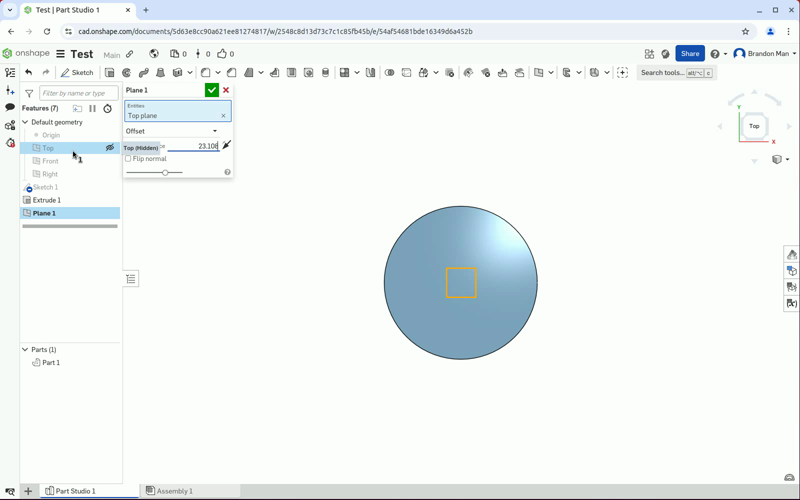
key(enter, 2)
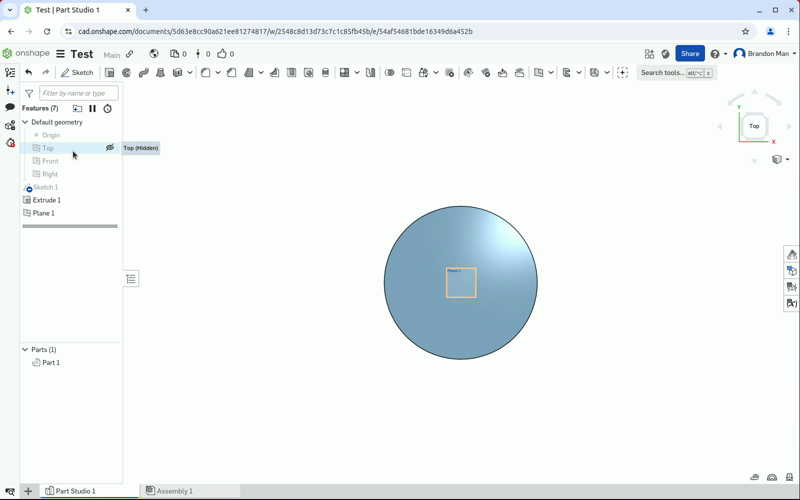
key(shift+s)
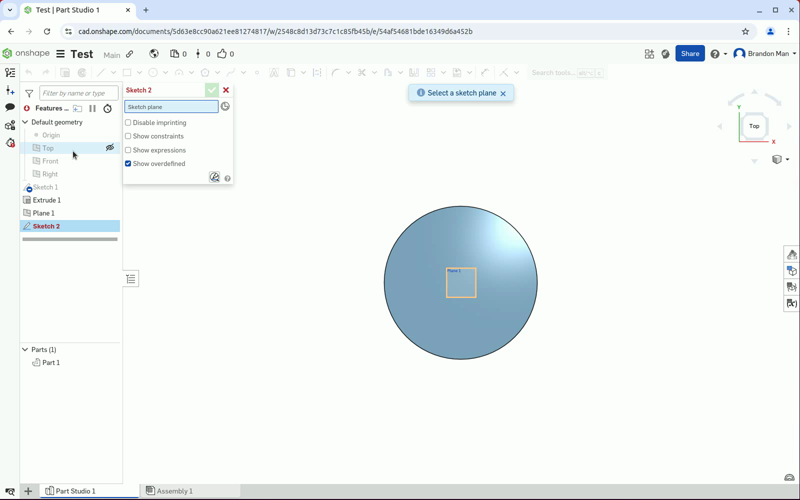
mouse_move(73, 215)
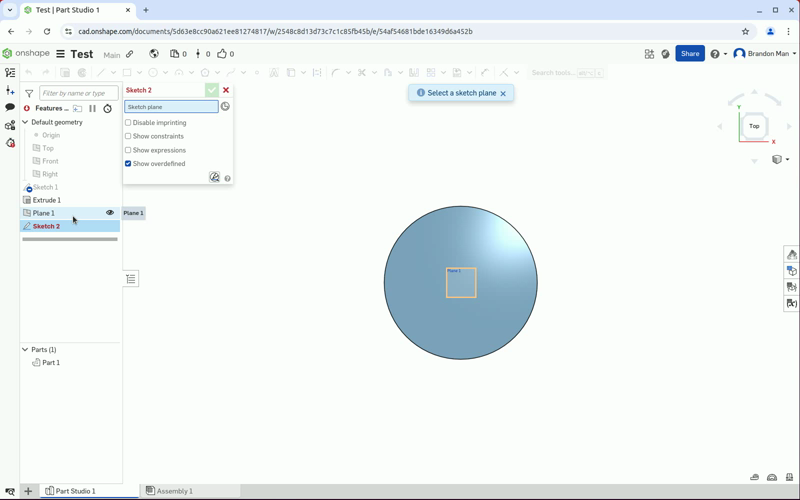
click(73, 215)
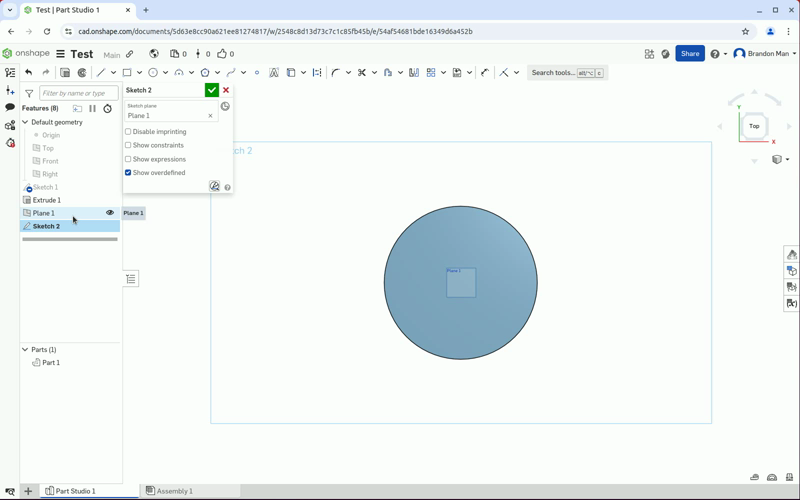
mouse_move(73, 352)
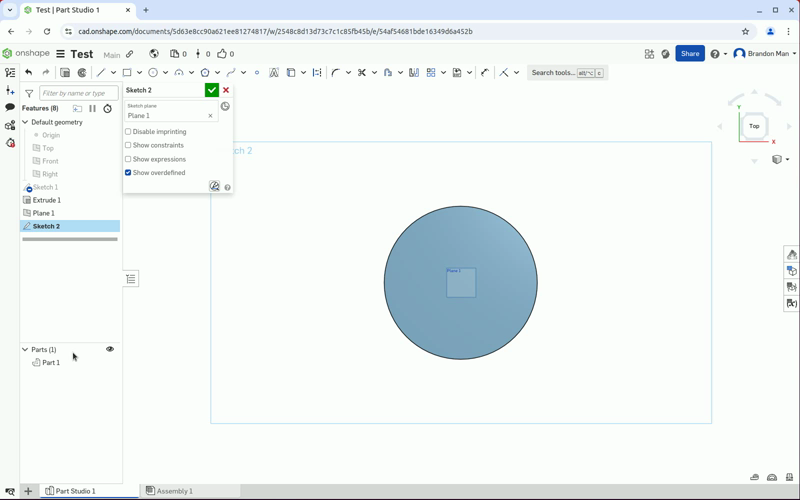
key(y)
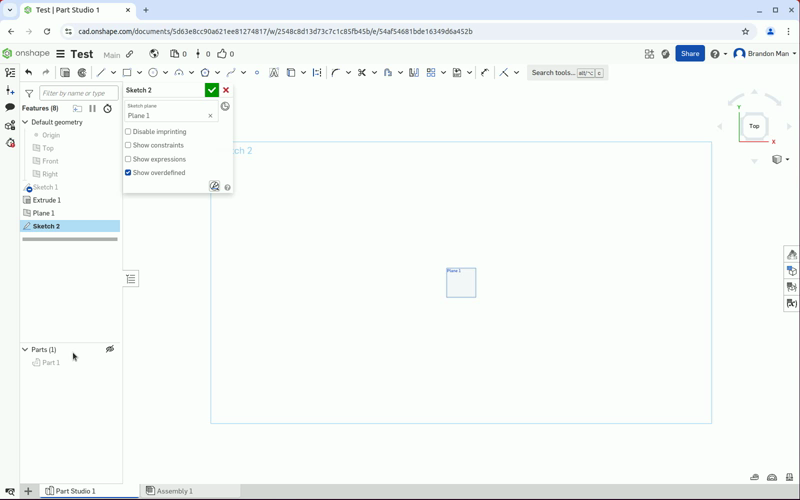
key(c)
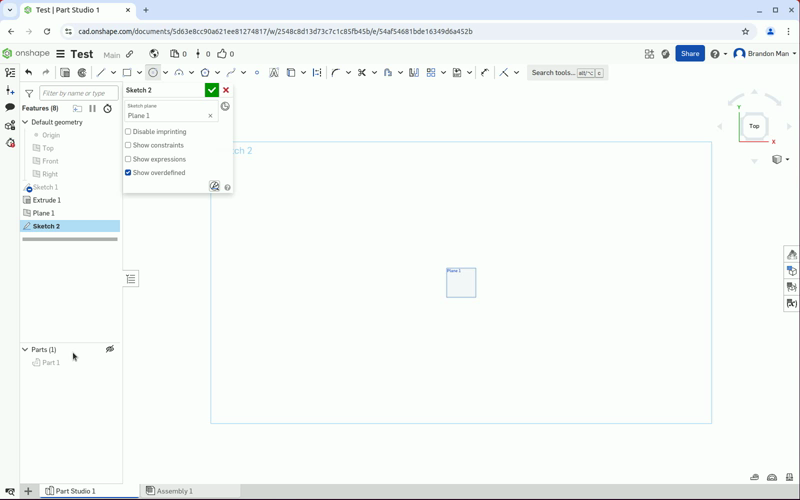
key_down(shift)
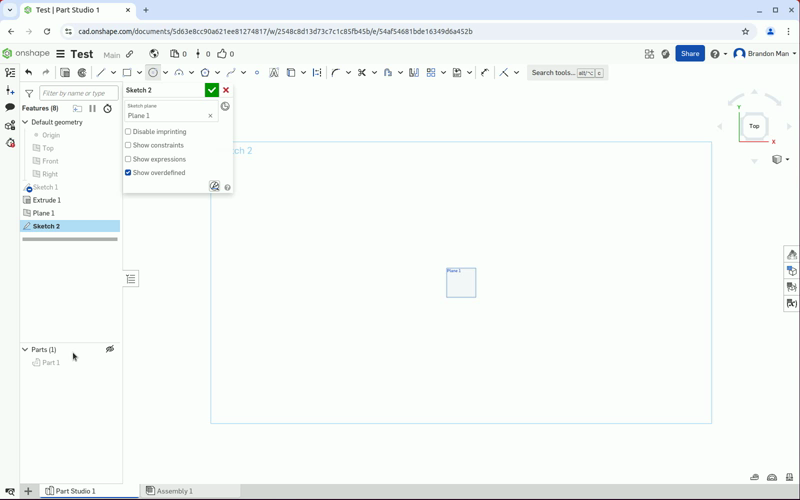
mouse_move(461, 282)
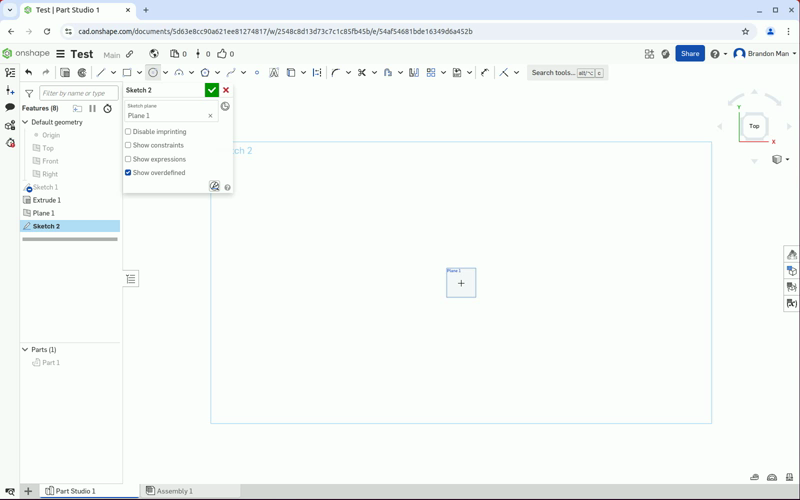
click(461, 282)
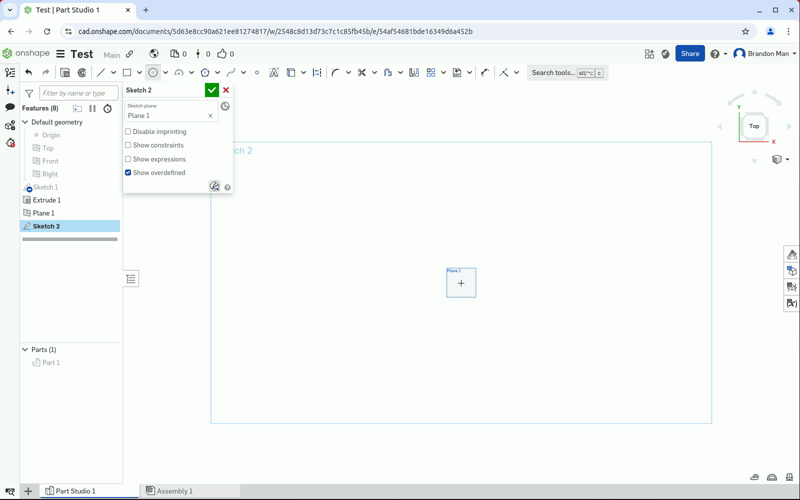
key_up(shift)
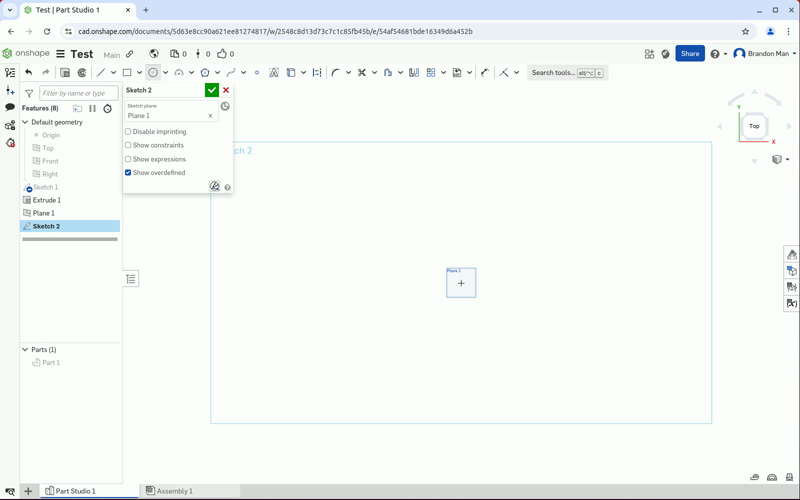
mouse_move(533, 282)
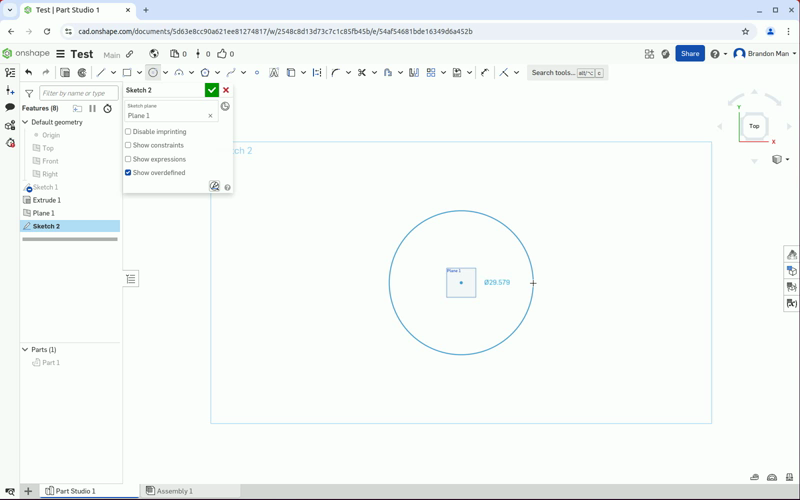
click(533, 282)
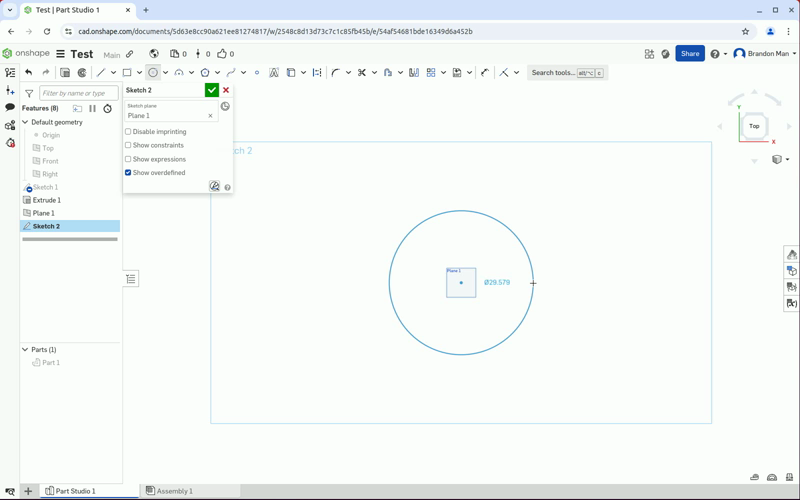
key(esc)
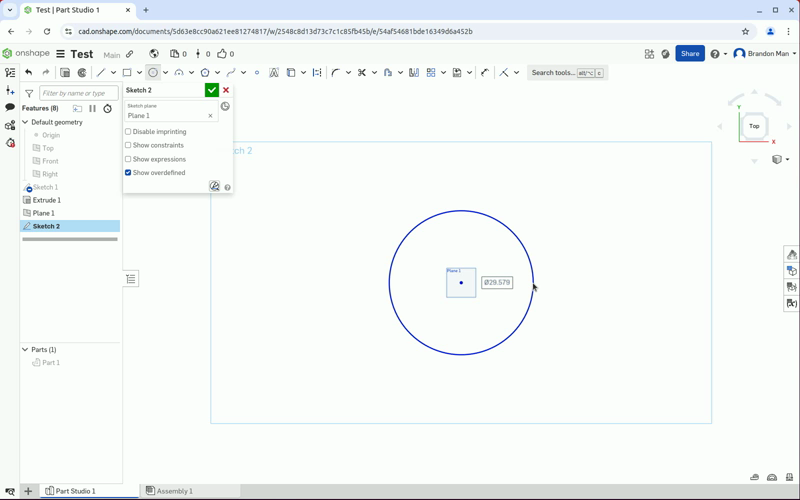
mouse_move(452, 338)
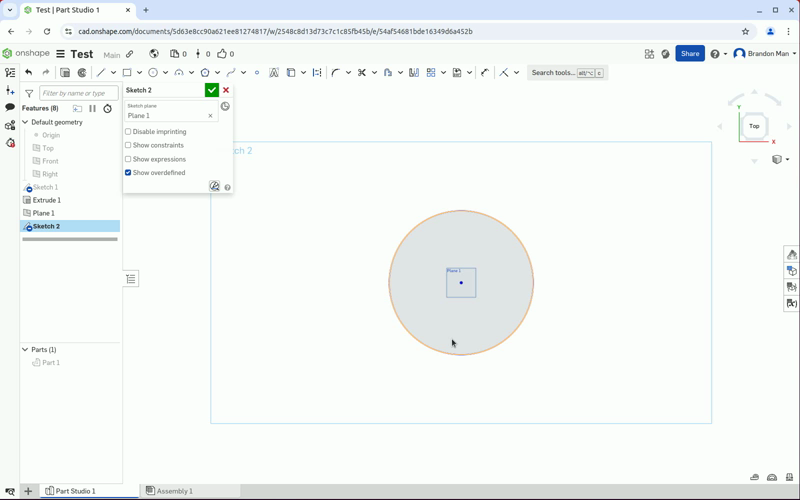
click(452, 338)
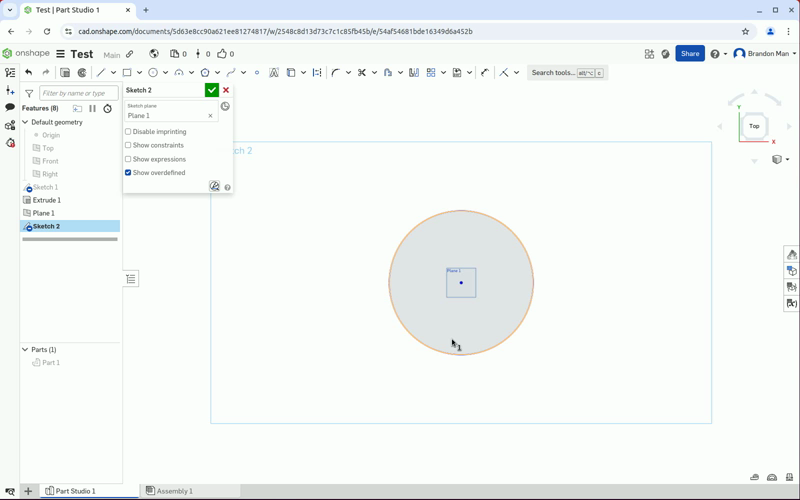
mouse_move(73, 352)
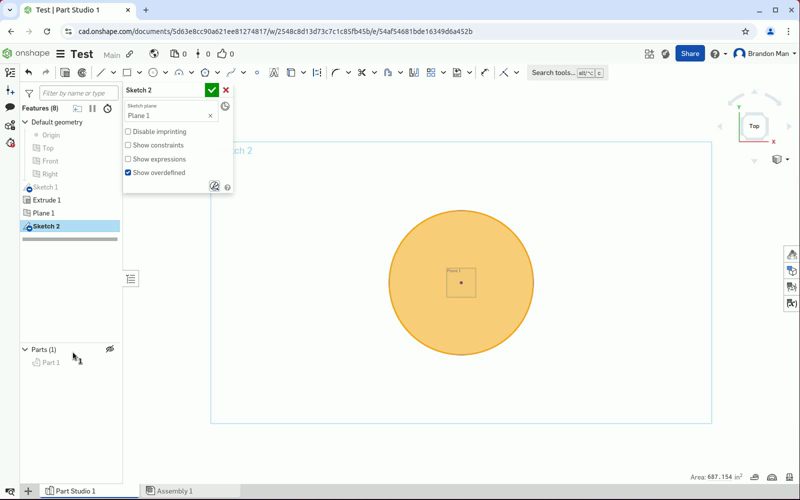
key(shift+y)
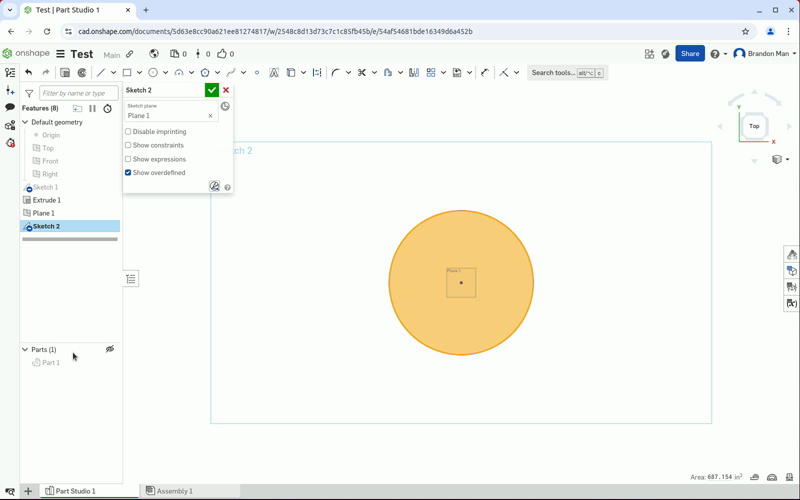
key(shift+e)
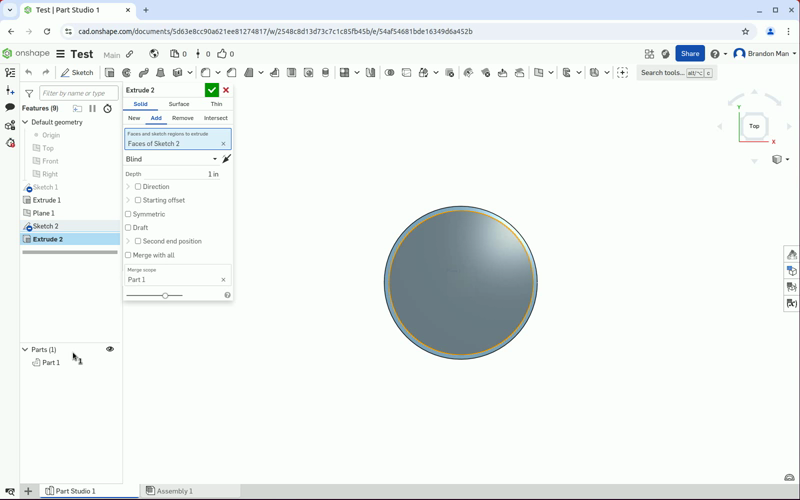
mouse_move(143, 106)
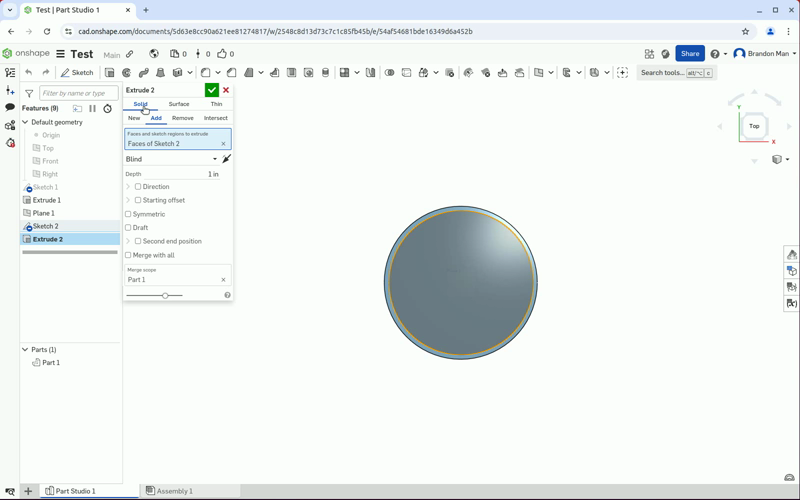
click(143, 106)
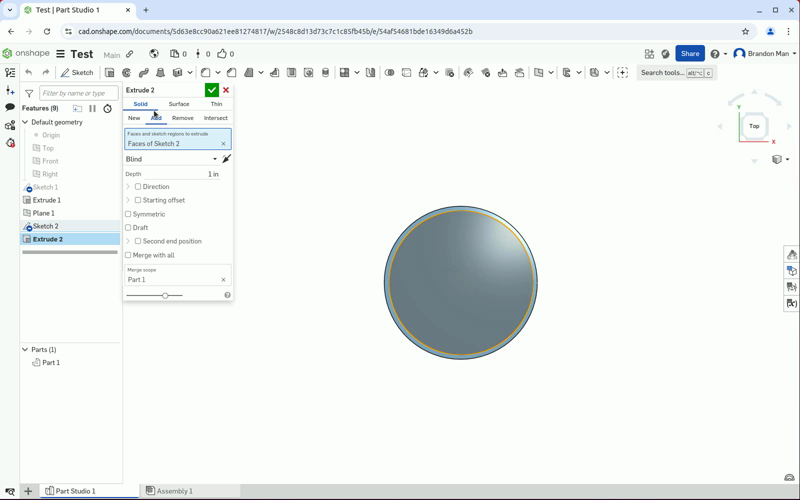
mouse_move(186, 120)
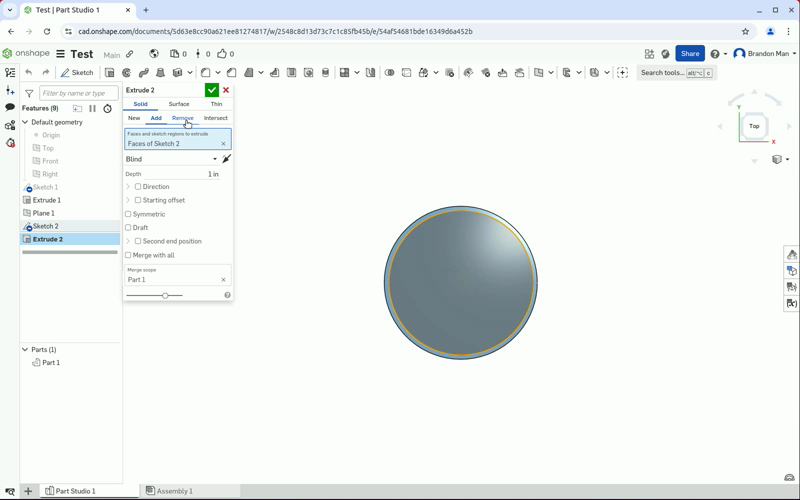
click(186, 120)
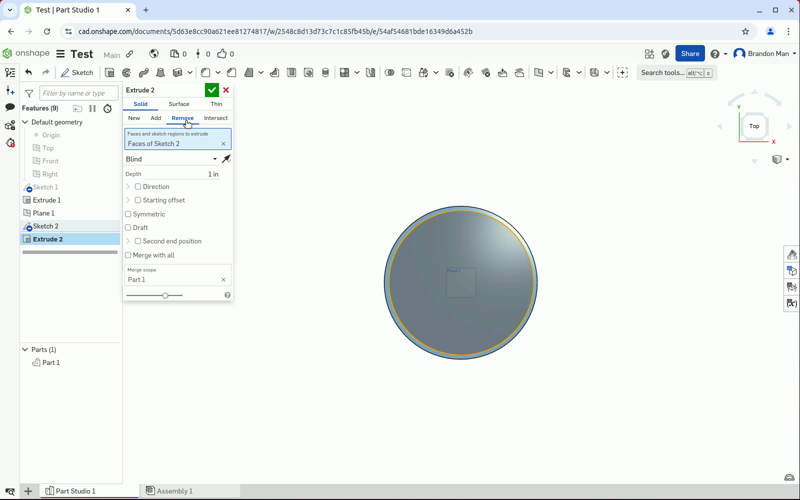
key(tab, 4)
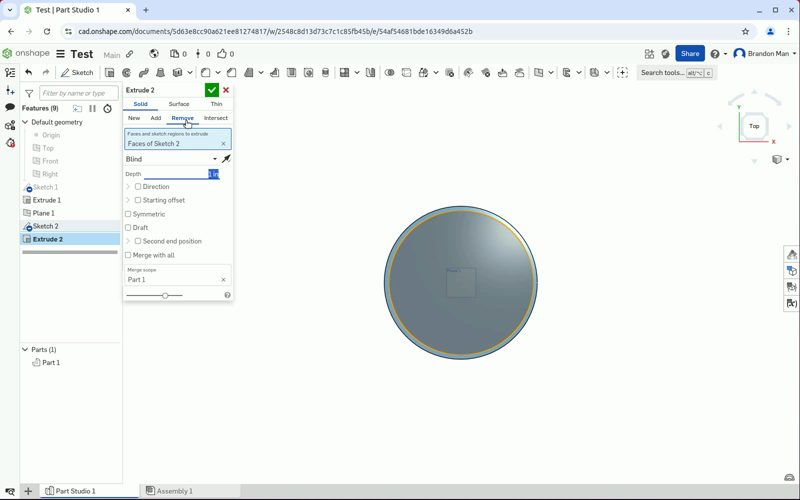
text(8.666)
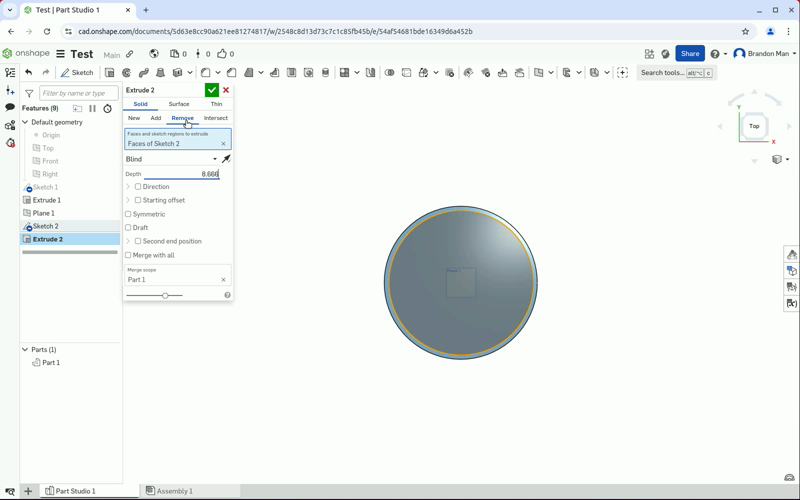
key(tab, 6)
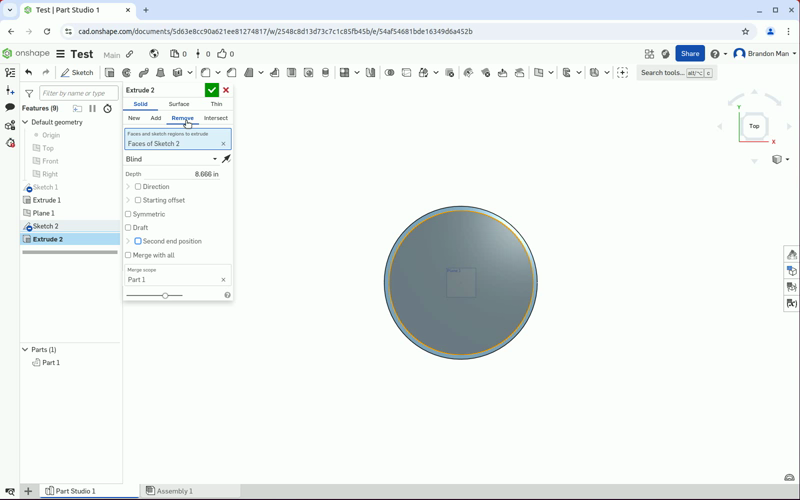
key(space)
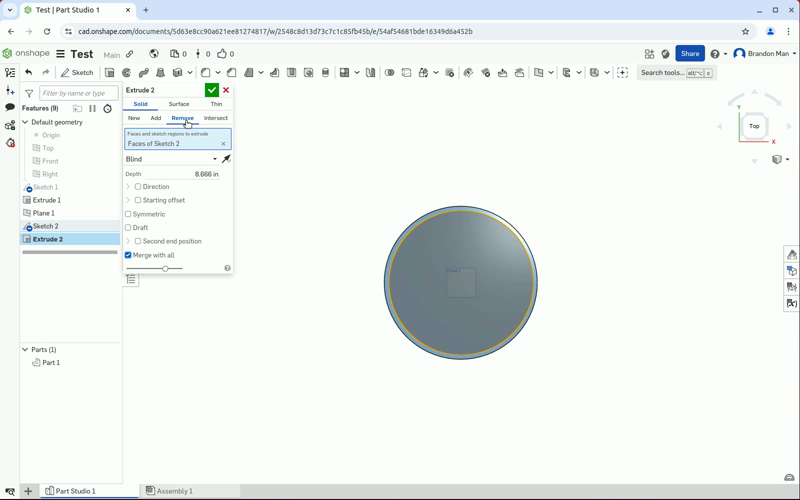
key(enter)
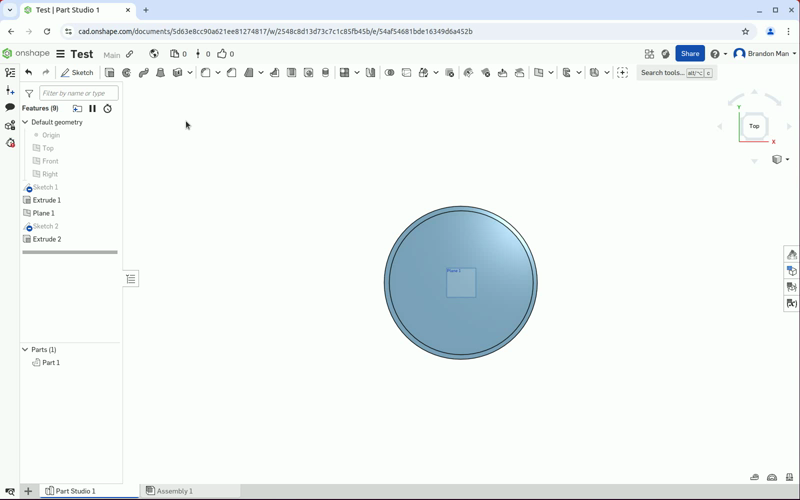
key(shift+h)
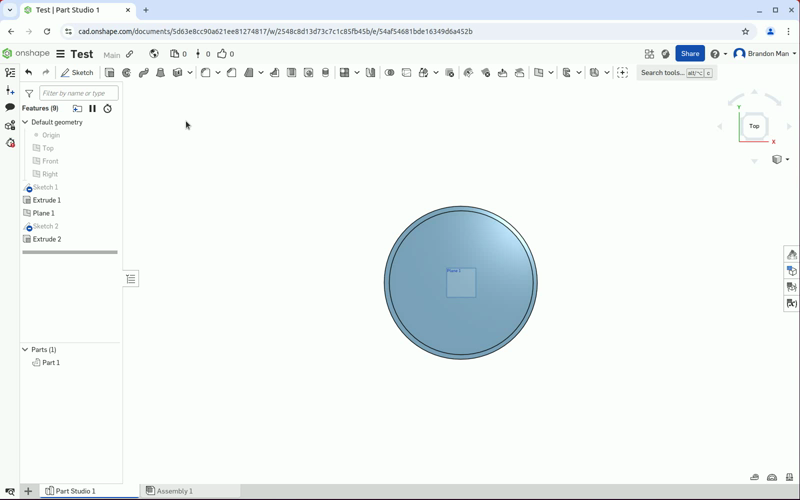
key(shift+h)
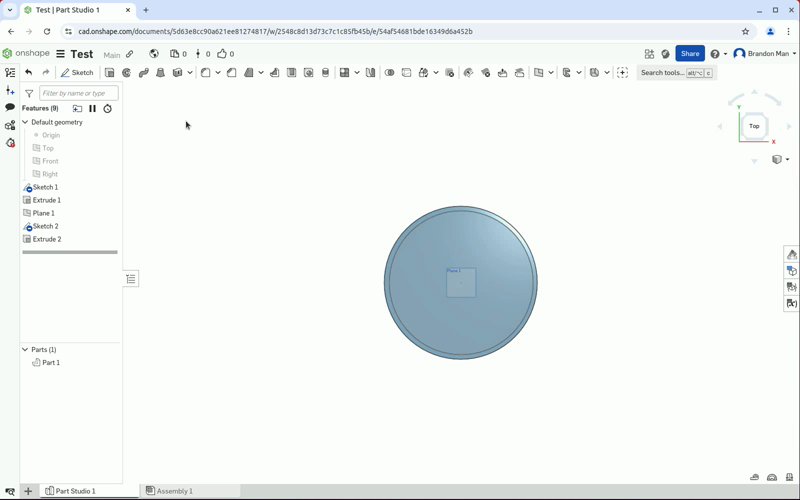
key(shift+7)
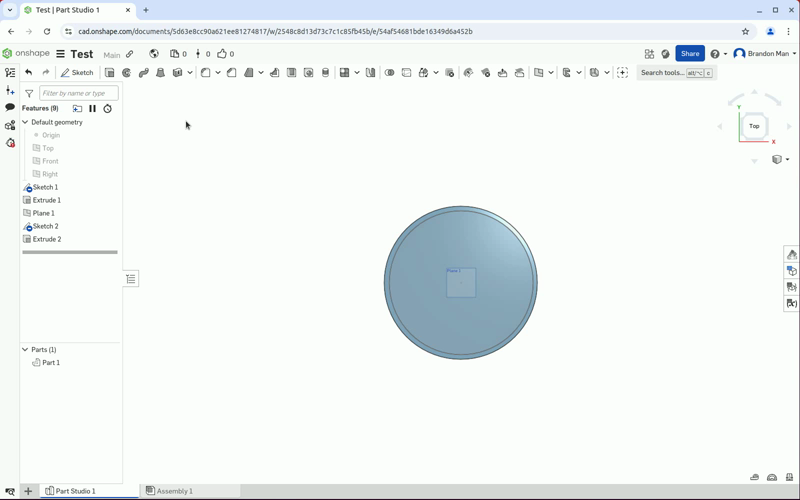
key(up, 3)
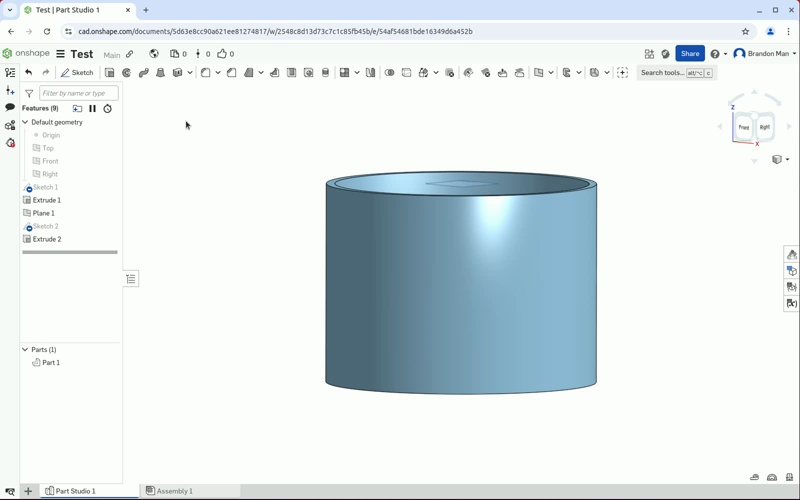
key(left, 3)
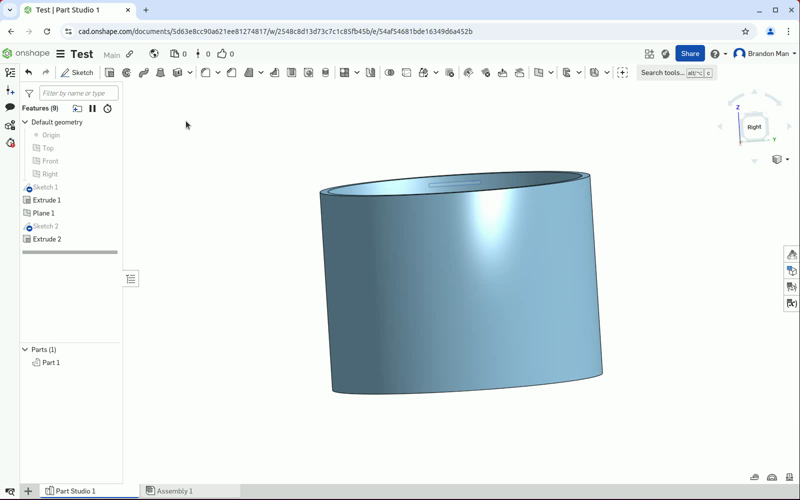
key(right, 3)
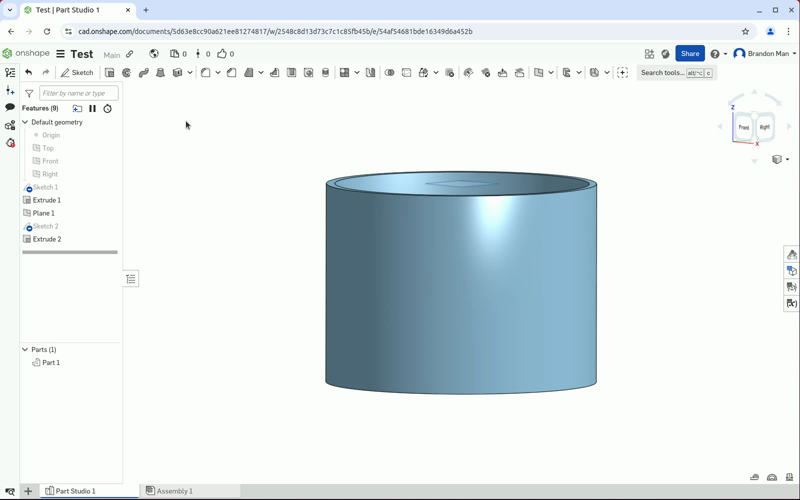
key(down, 3)
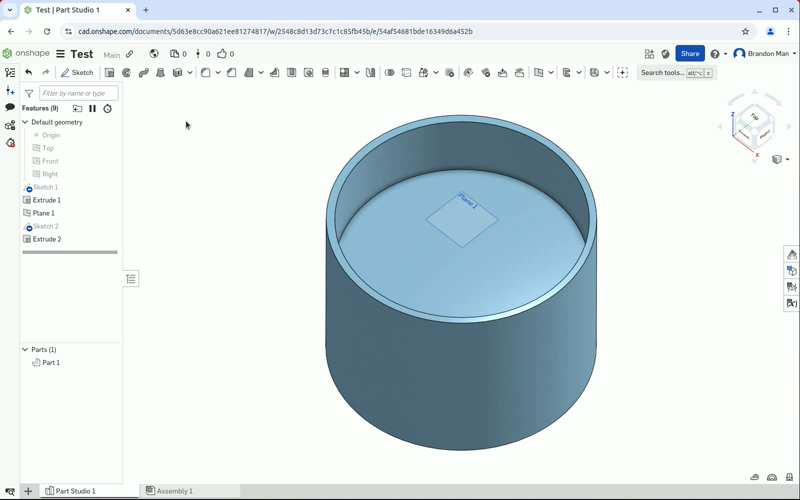
mouse_move(73, 189)
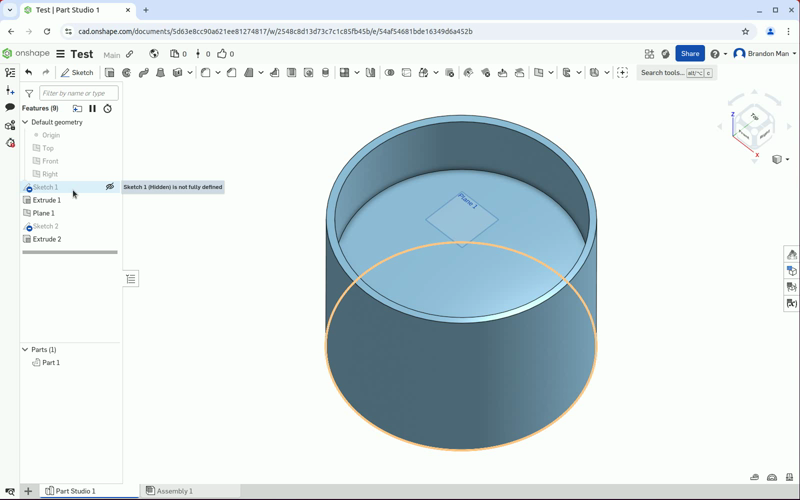
click(73, 189)